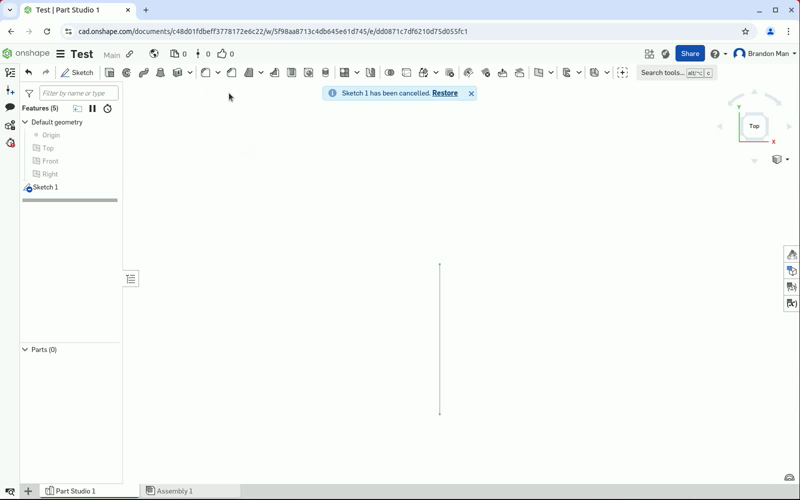
key(shift+h)
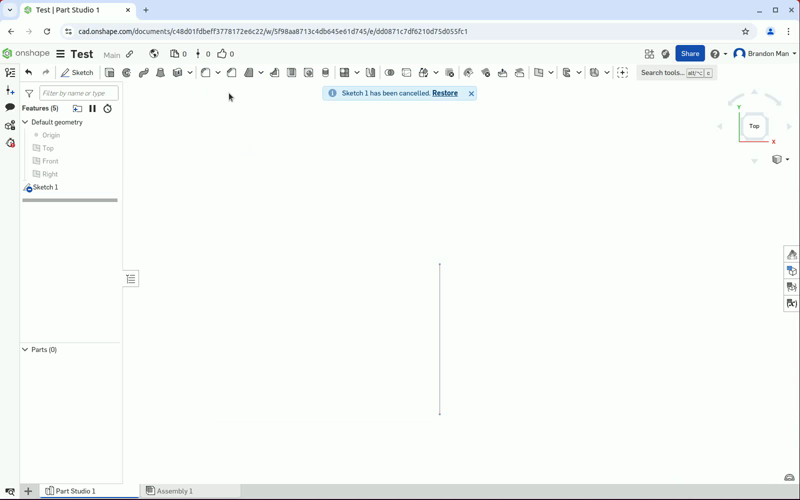
key(shift+s)
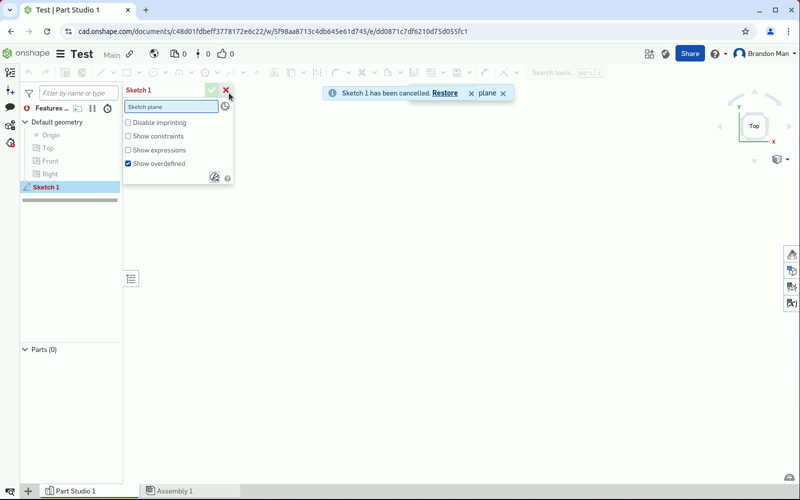
mouse_move(73, 150)
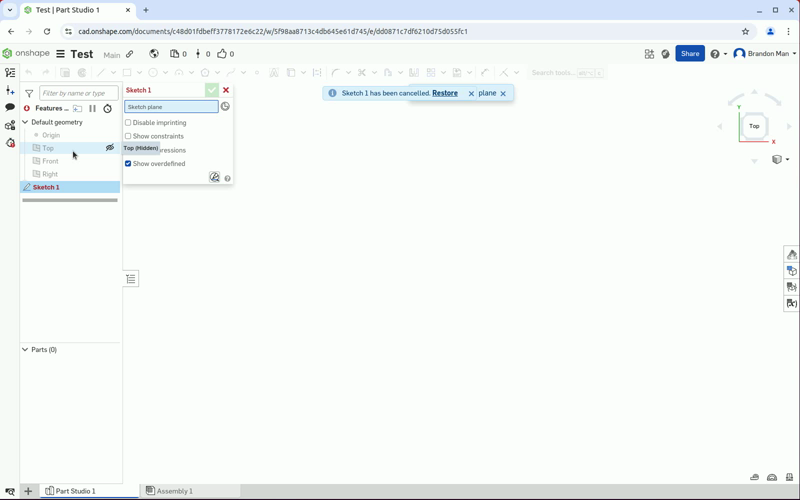
click(73, 150)
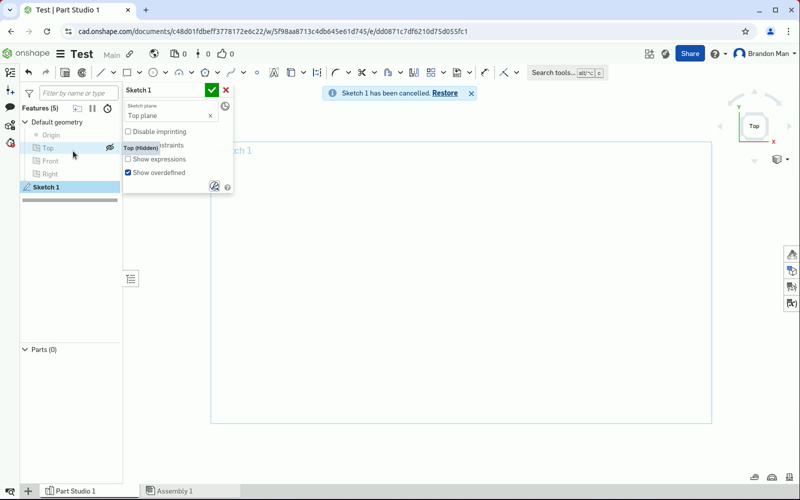
mouse_move(73, 352)
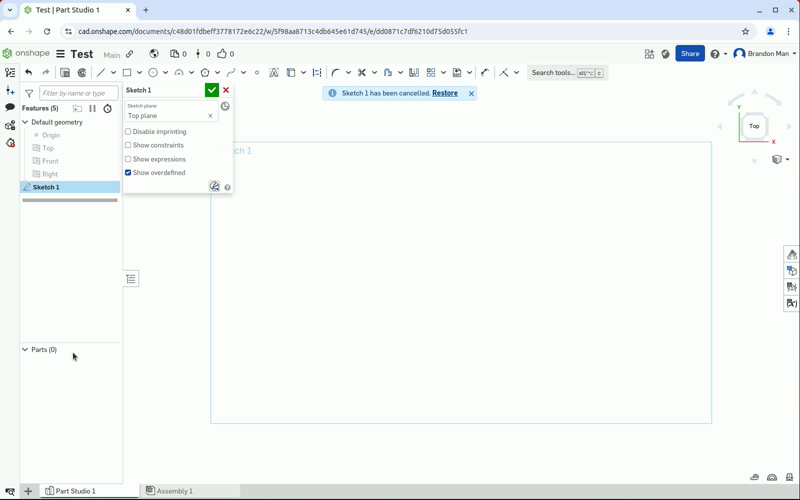
key(y)
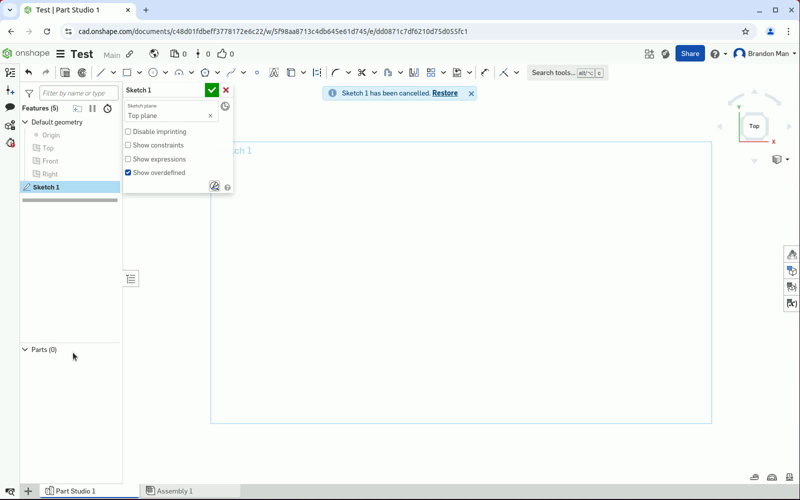
key(c)
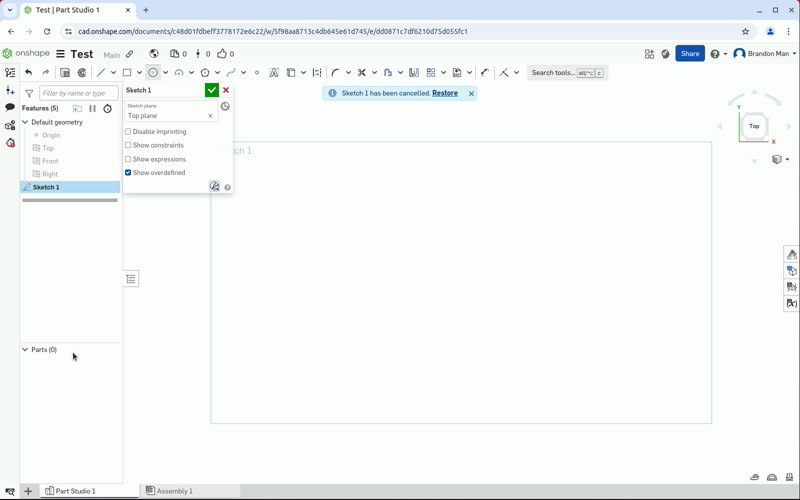
key_down(shift)
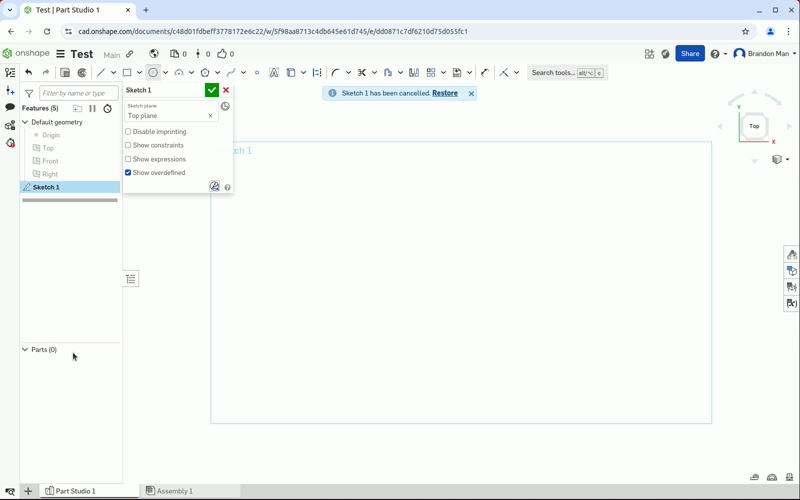
mouse_move(460, 282)
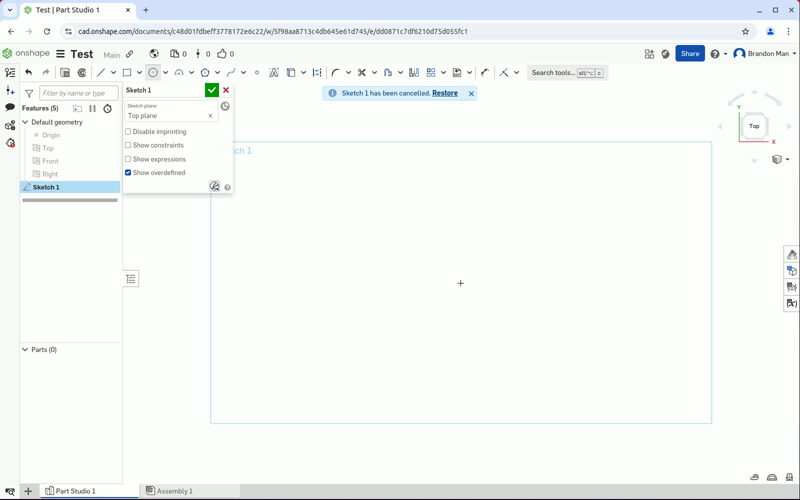
click(460, 282)
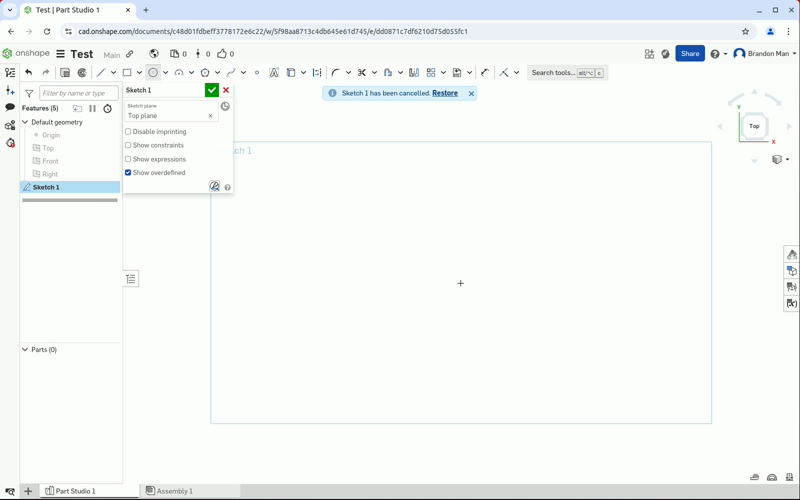
key_up(shift)
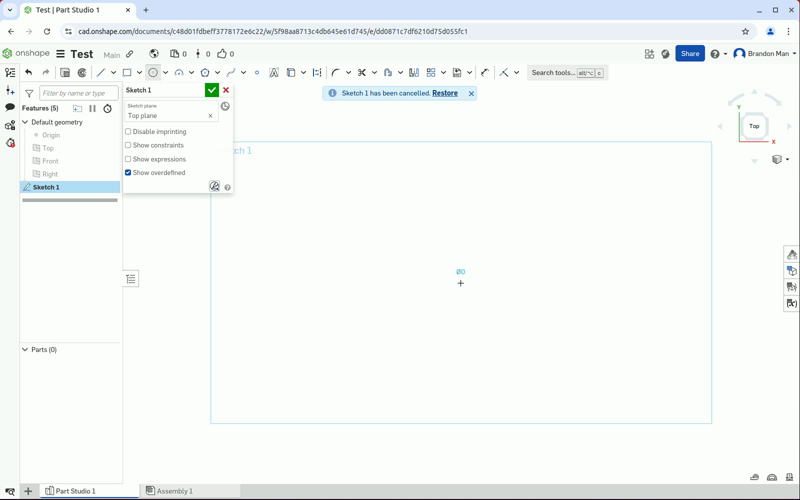
mouse_move(533, 282)
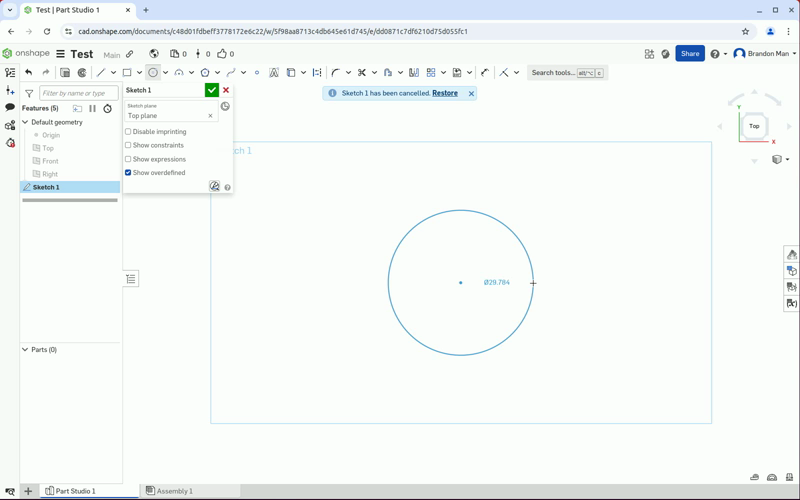
click(533, 282)
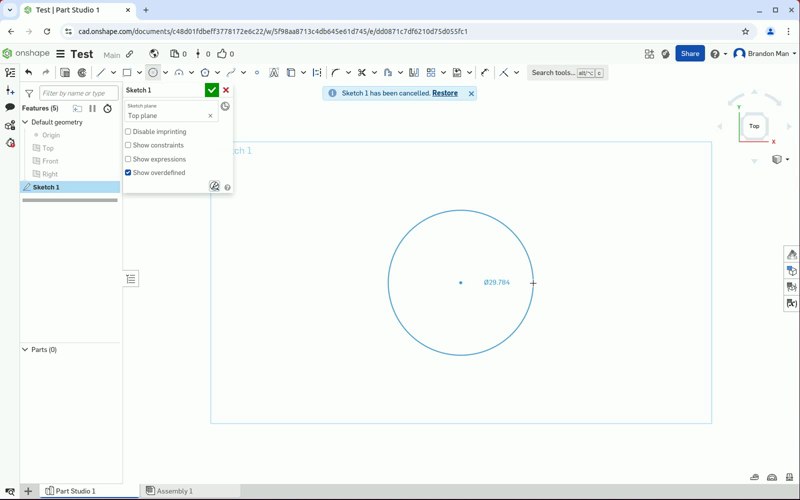
key(esc)
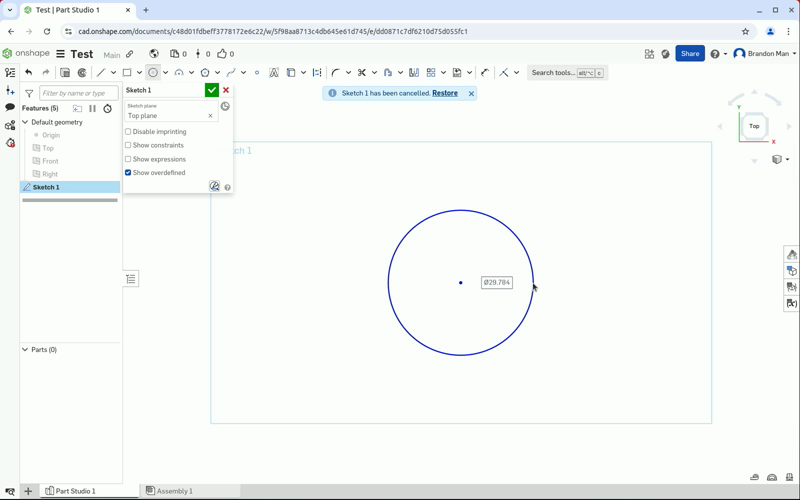
mouse_move(475, 341)
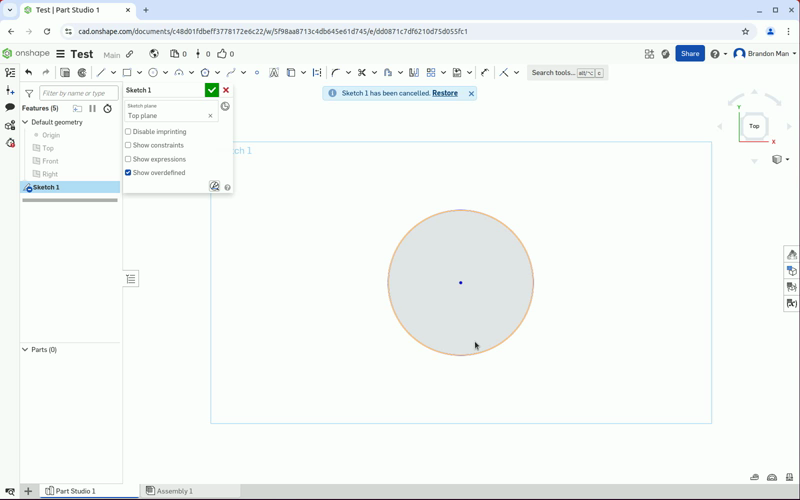
click(475, 341)
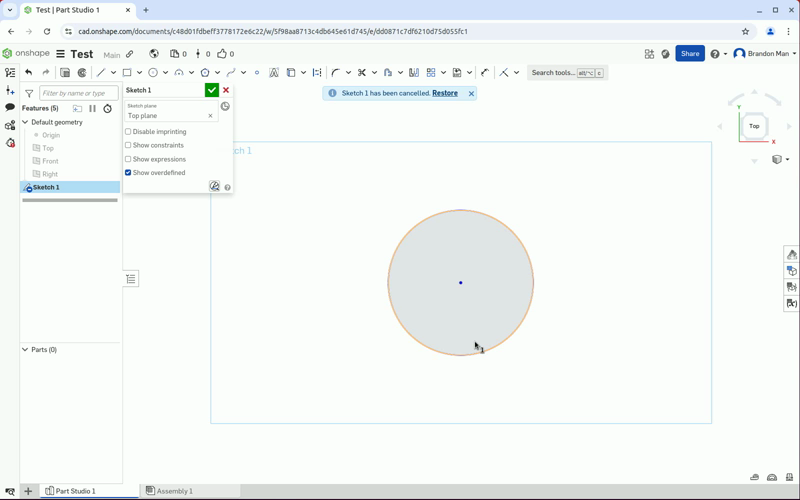
mouse_move(73, 352)
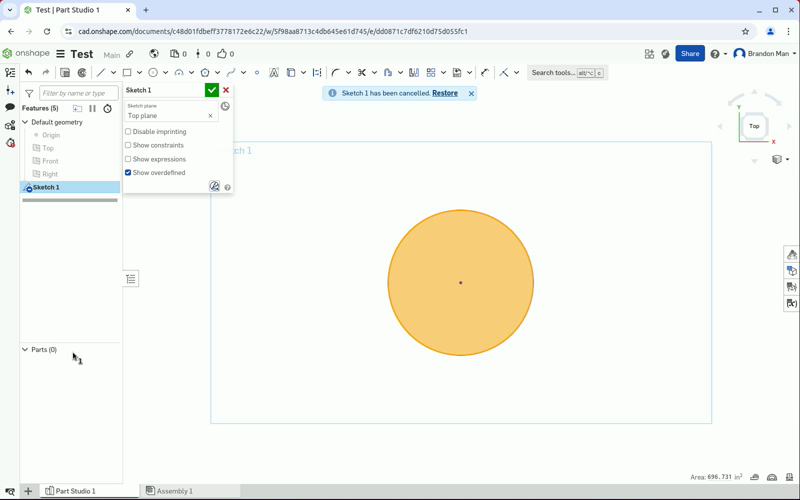
key(shift+y)
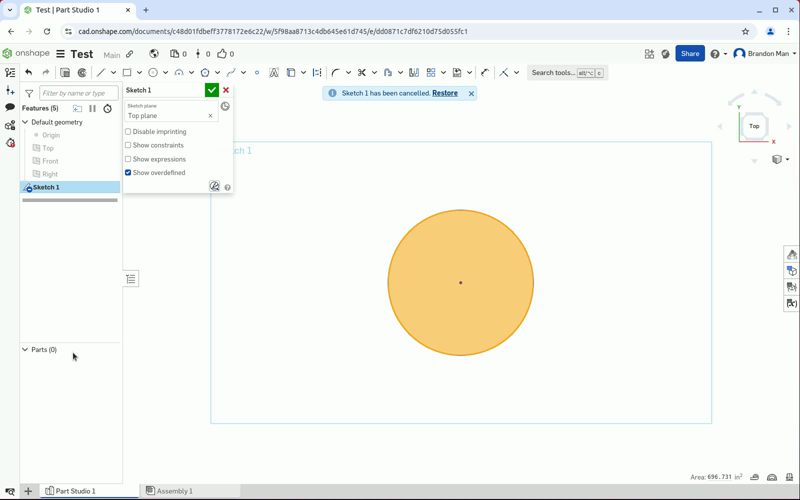
key(shift+e)
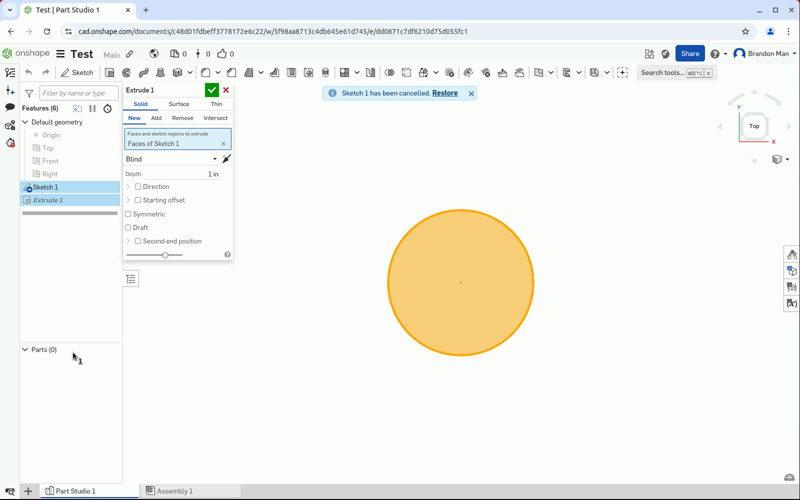
mouse_move(143, 106)
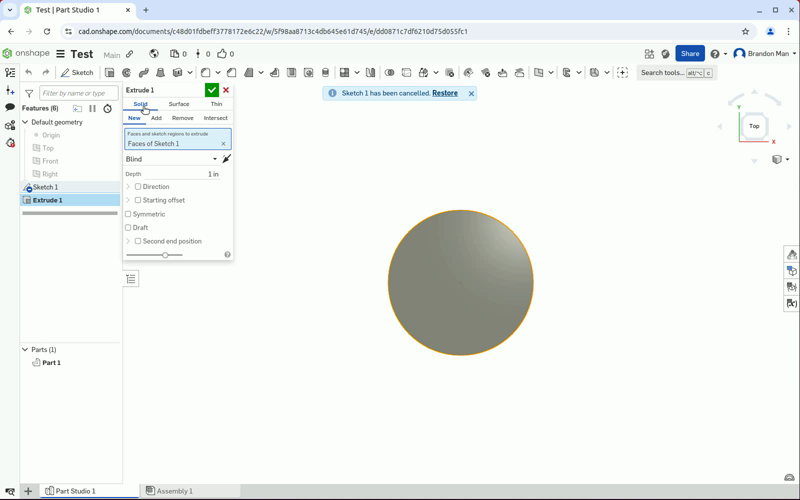
click(143, 106)
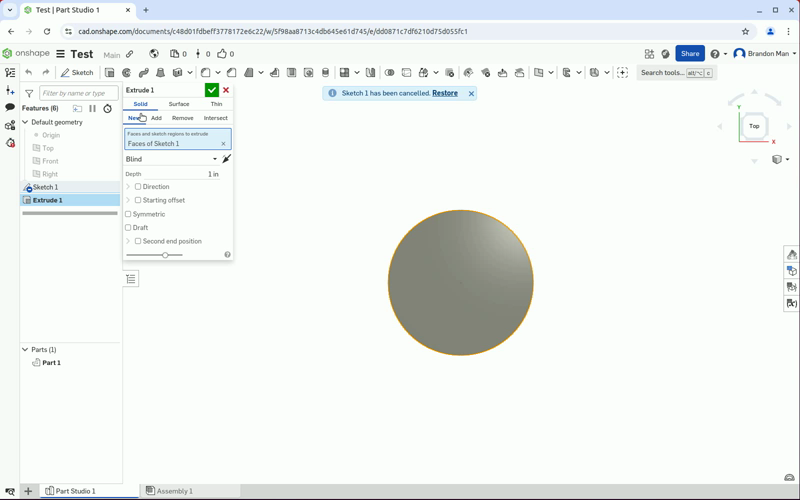
mouse_move(137, 120)
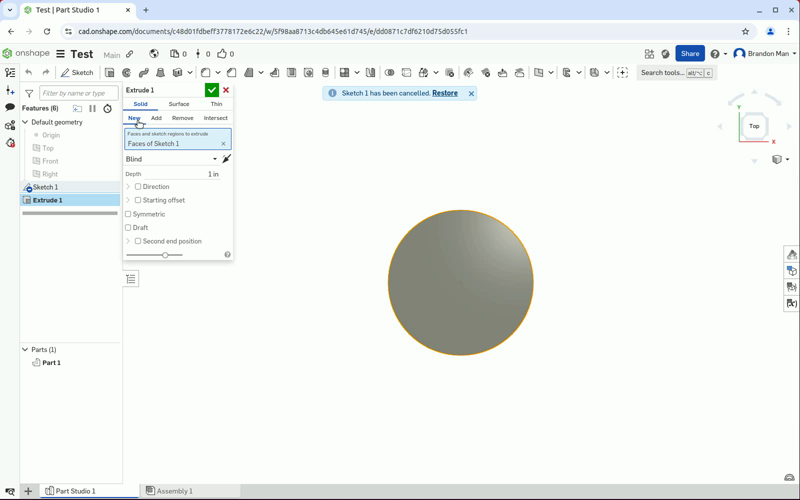
click(137, 120)
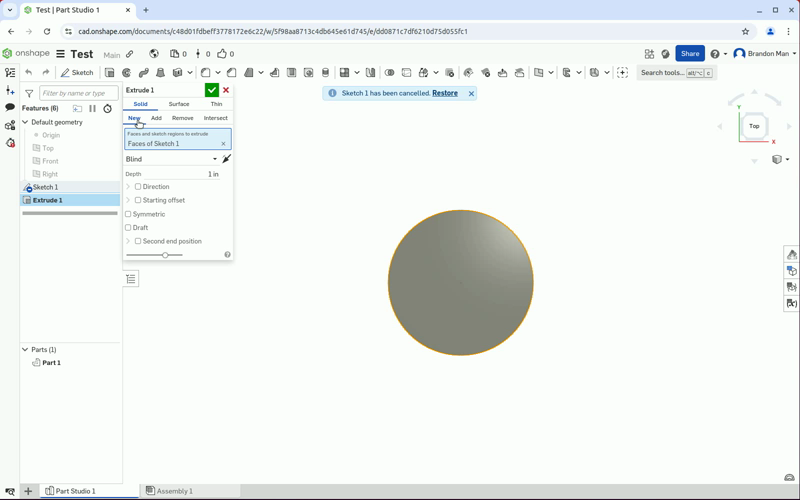
key(tab, 4)
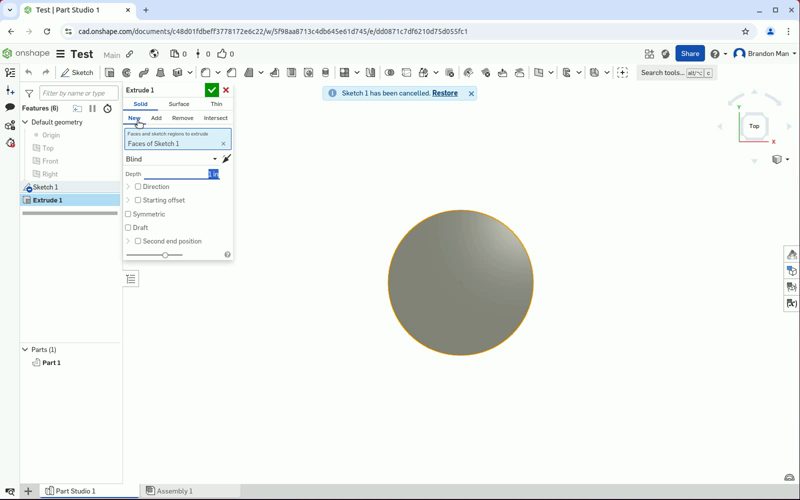
text(8.184)
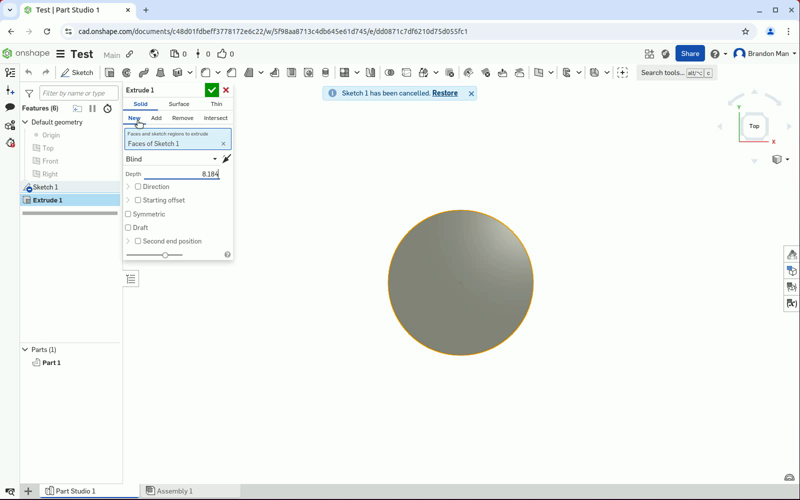
key(enter)
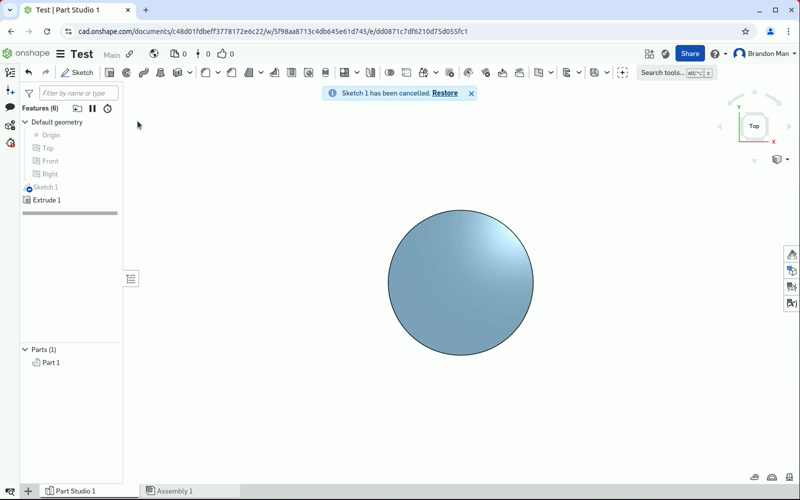
key(shift+h)
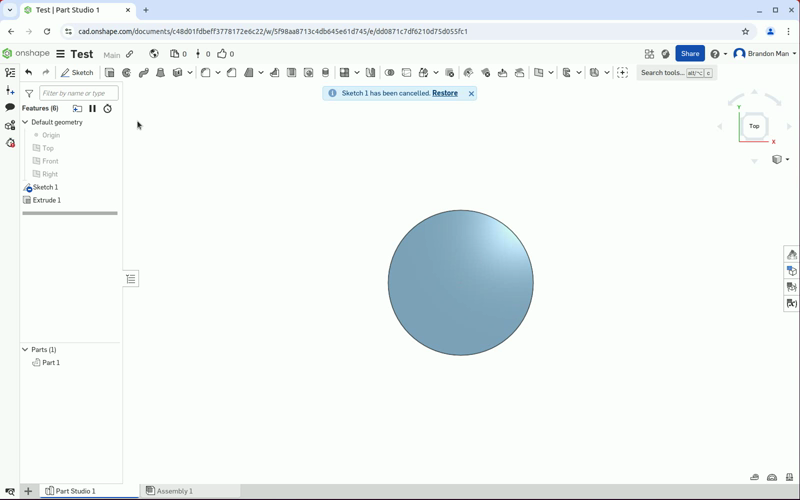
key(shift+h)
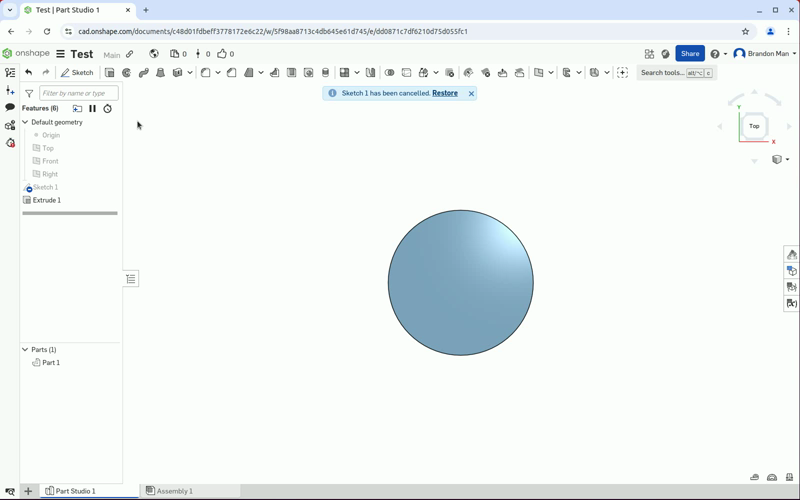
mouse_move(73, 189)
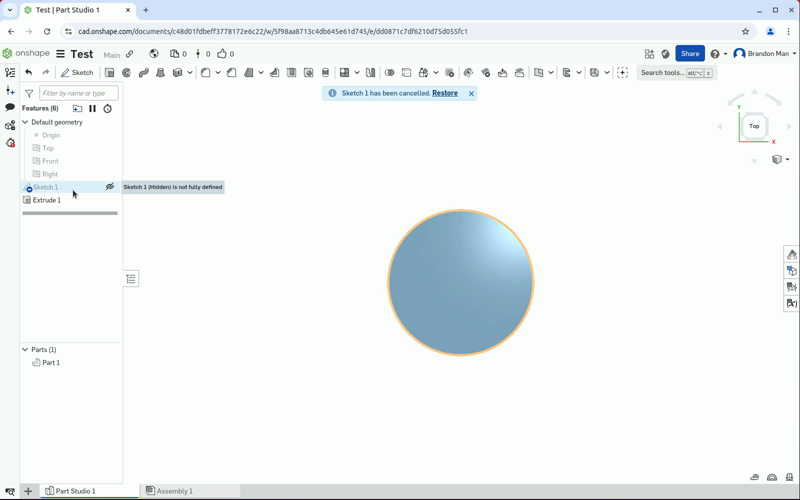
click(73, 189)
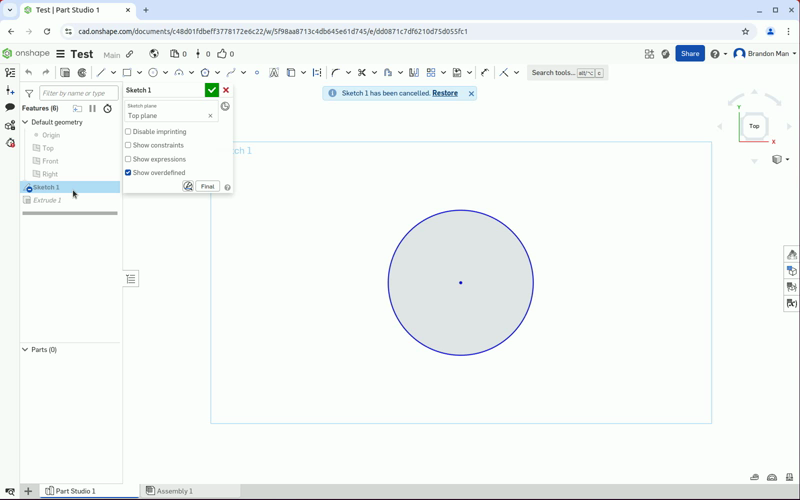
mouse_move(229, 92)
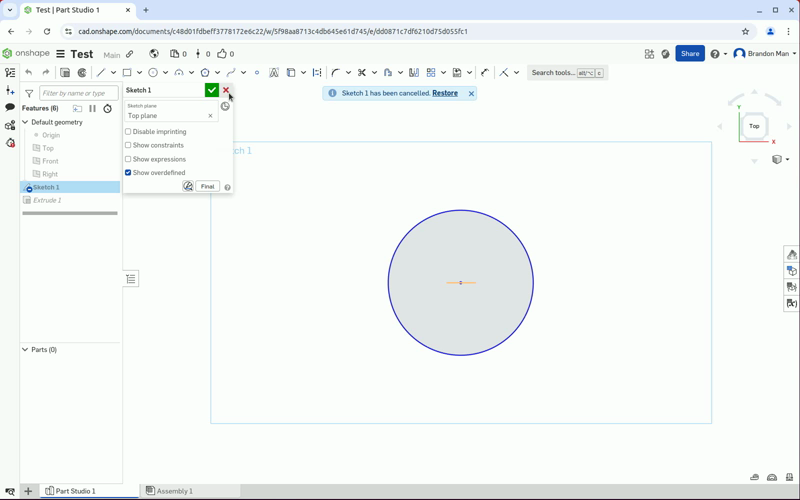
click(229, 92)
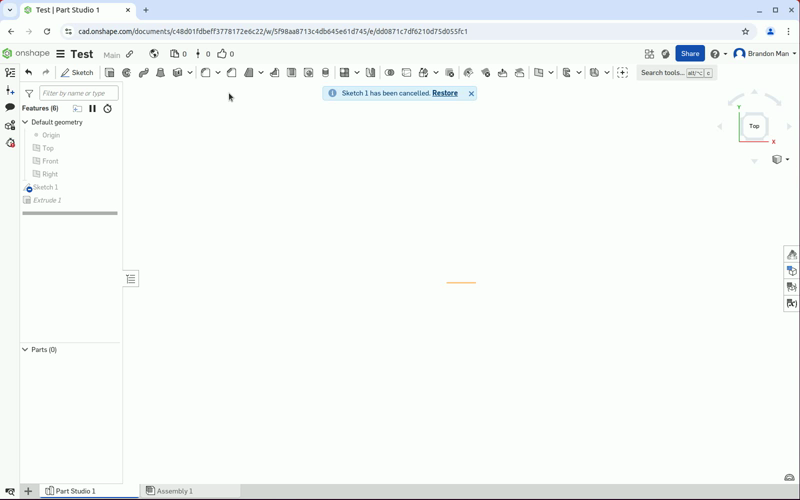
mouse_move(541, 75)
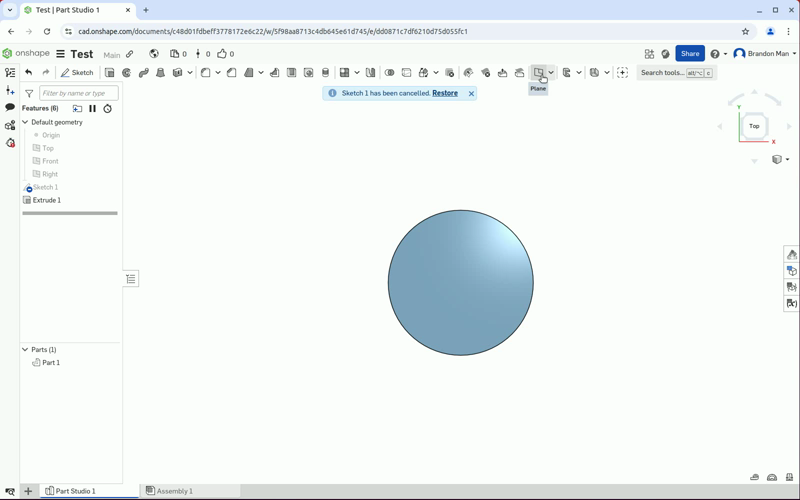
click(541, 75)
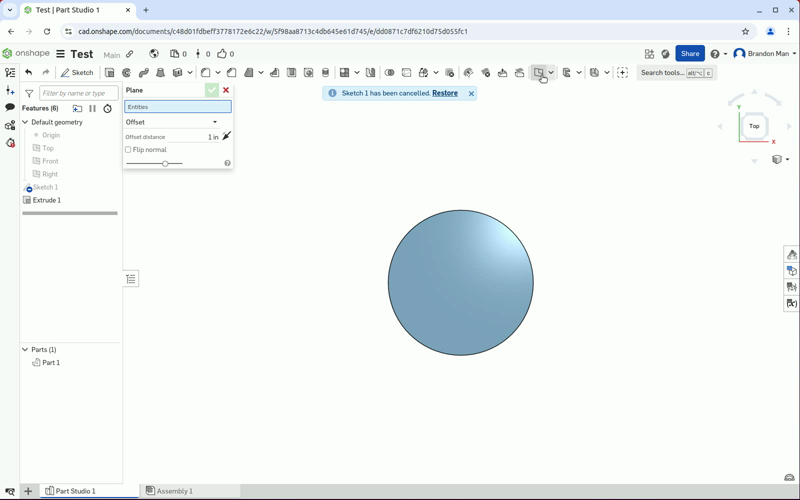
mouse_move(73, 150)
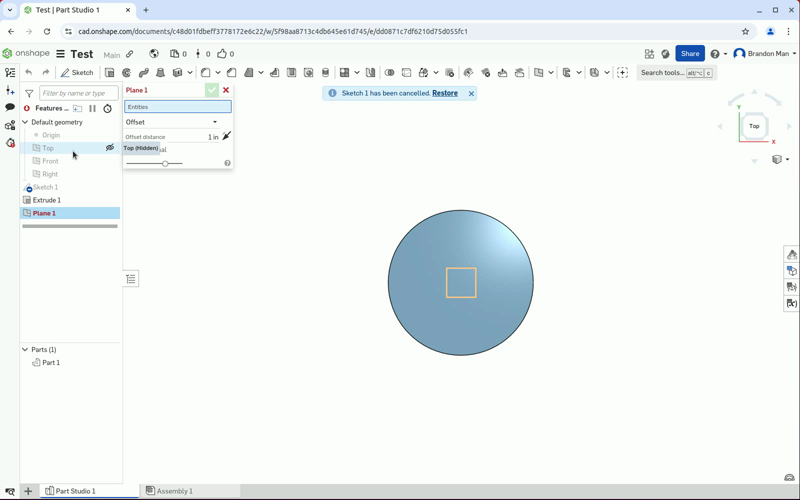
click(73, 150)
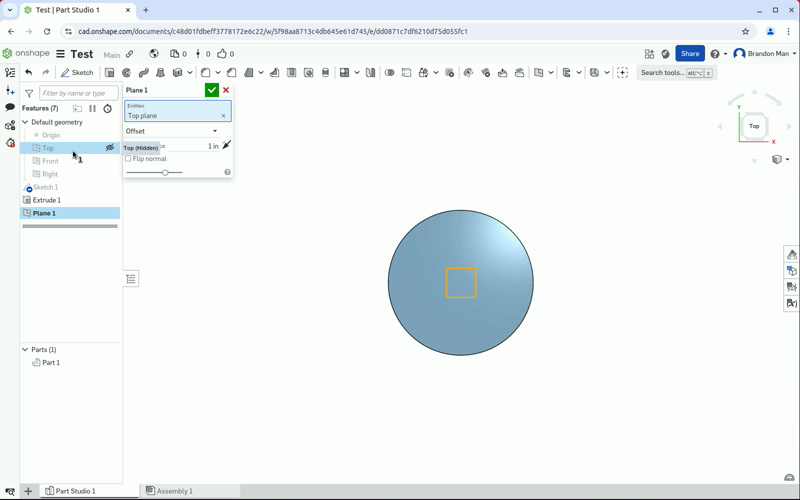
key(tab, 2)
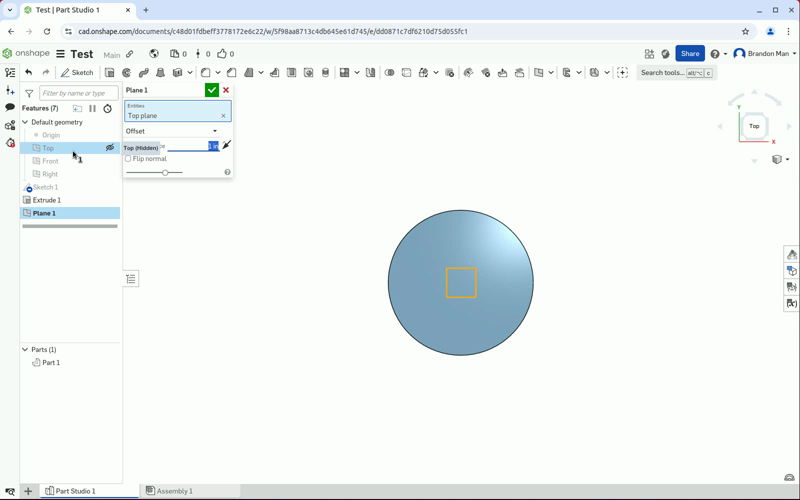
text(8.196)
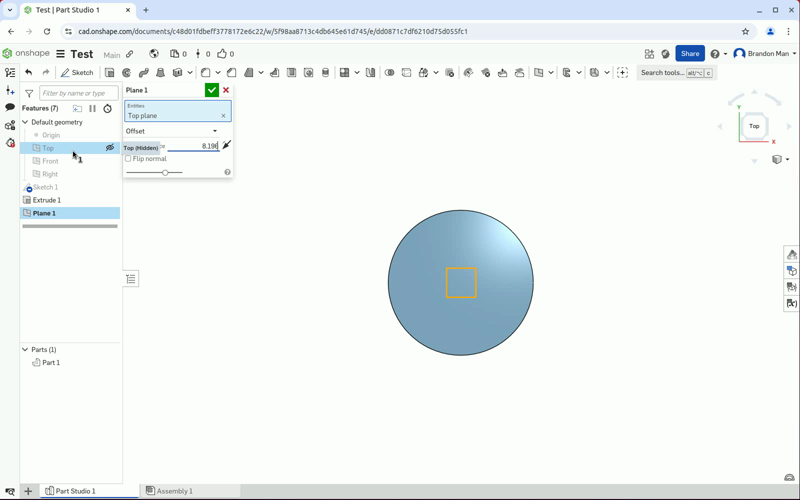
key(enter, 2)
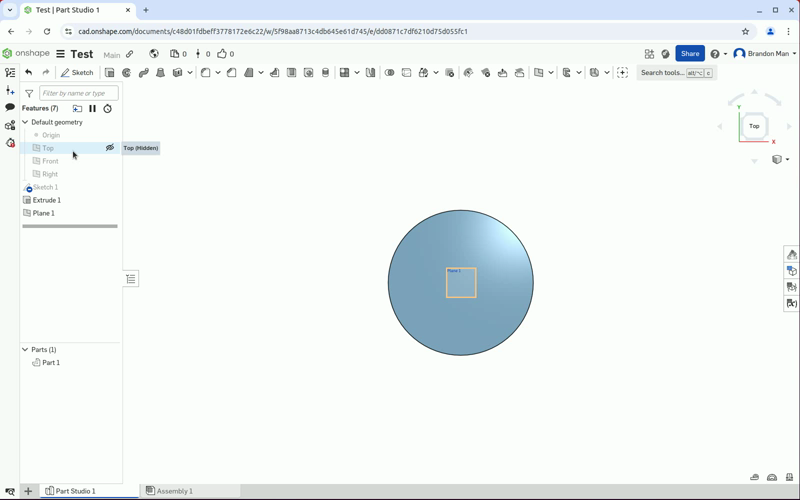
key(shift+s)
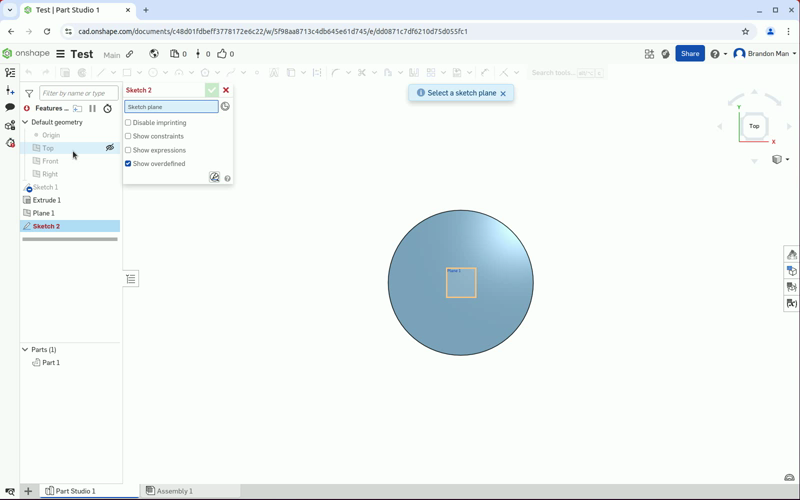
mouse_move(73, 215)
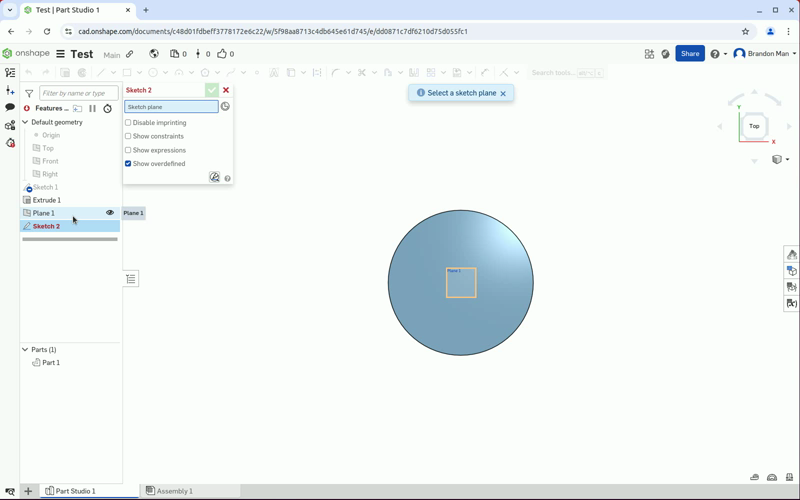
click(73, 215)
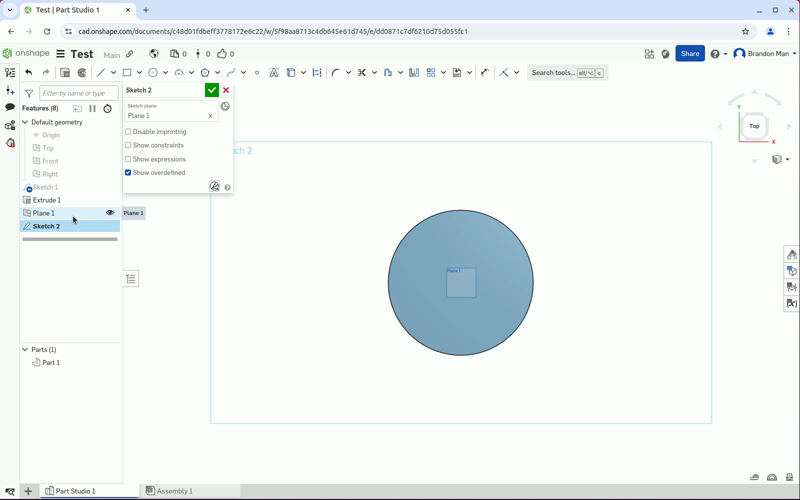
mouse_move(73, 352)
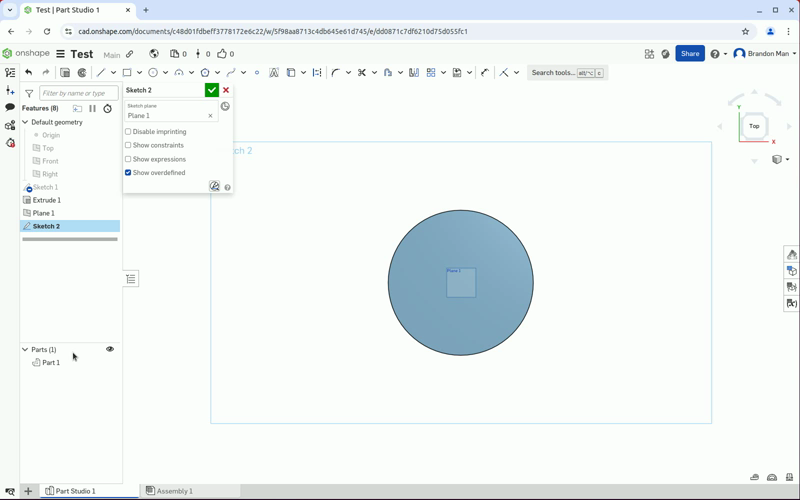
key(y)
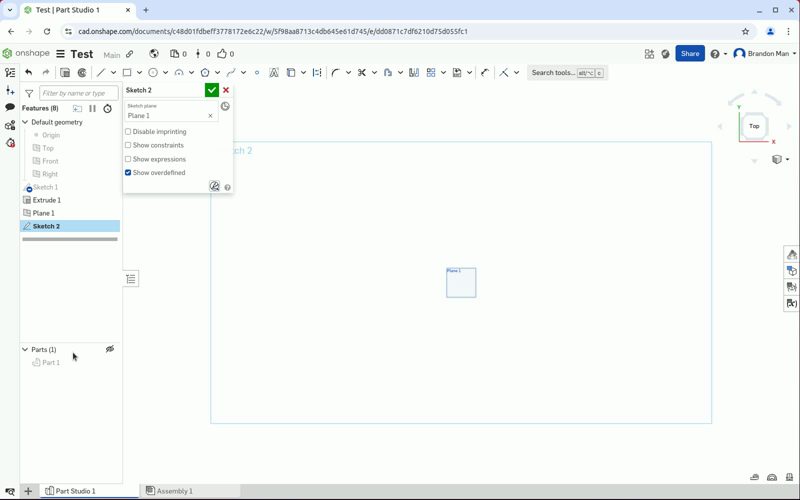
key(c)
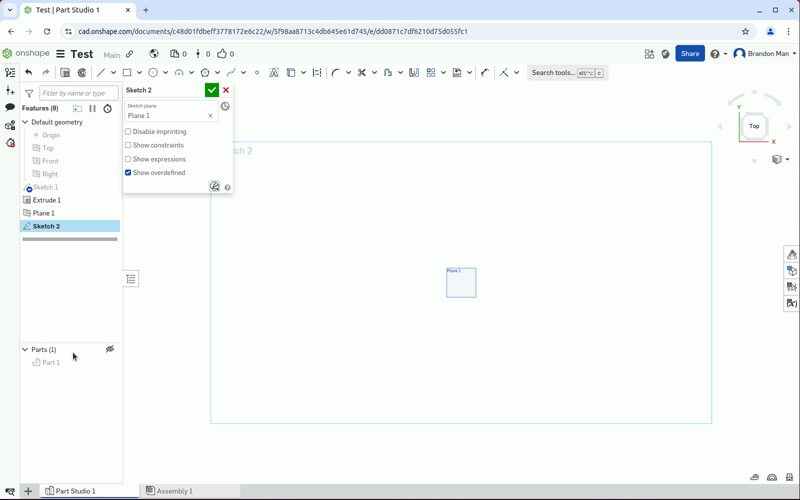
key_down(shift)
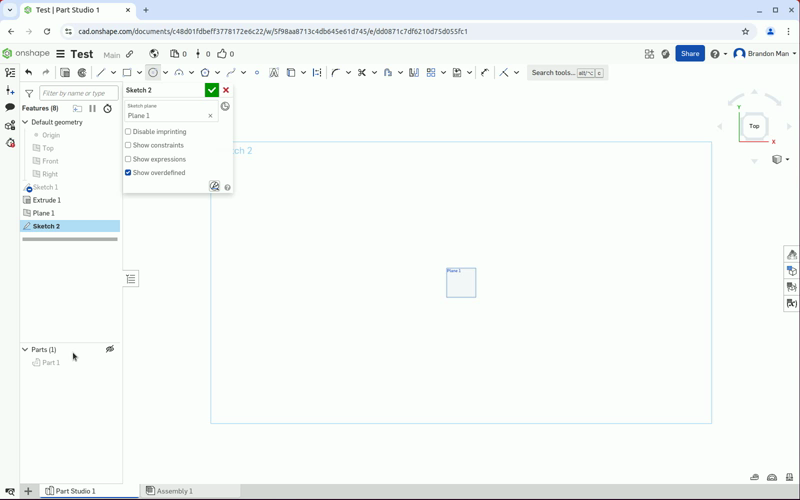
mouse_move(460, 282)
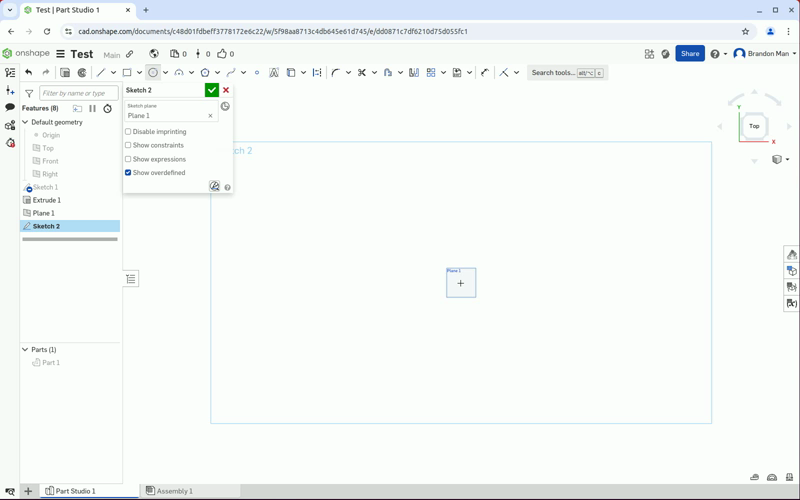
click(460, 282)
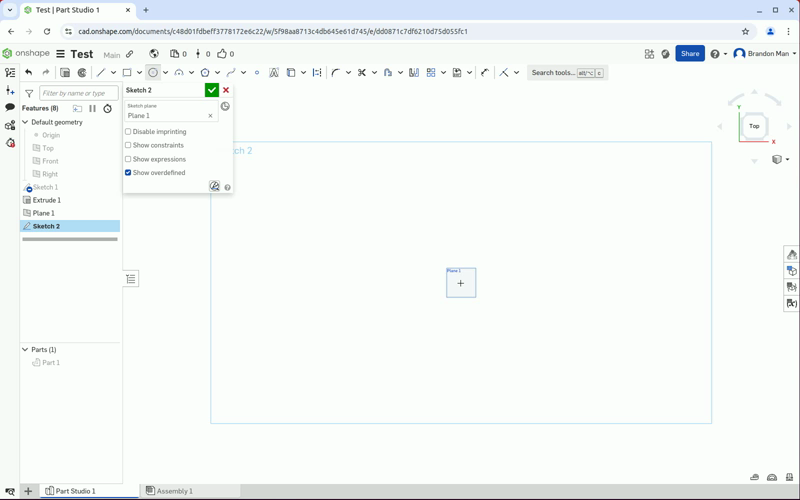
key_up(shift)
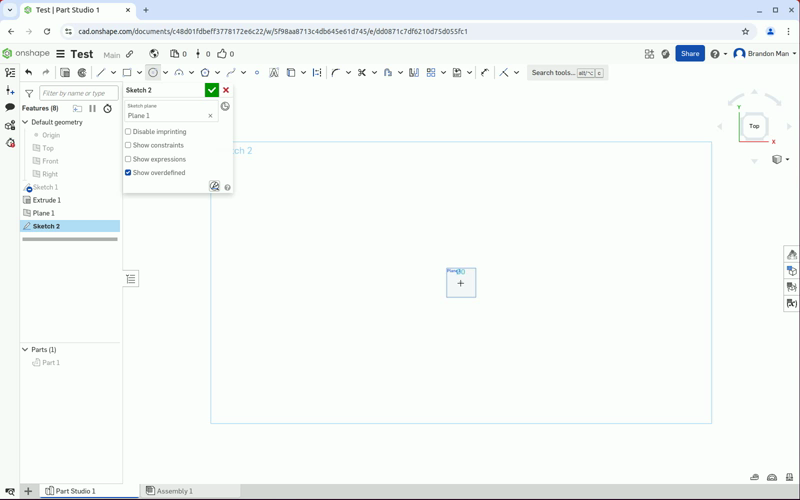
mouse_move(511, 282)
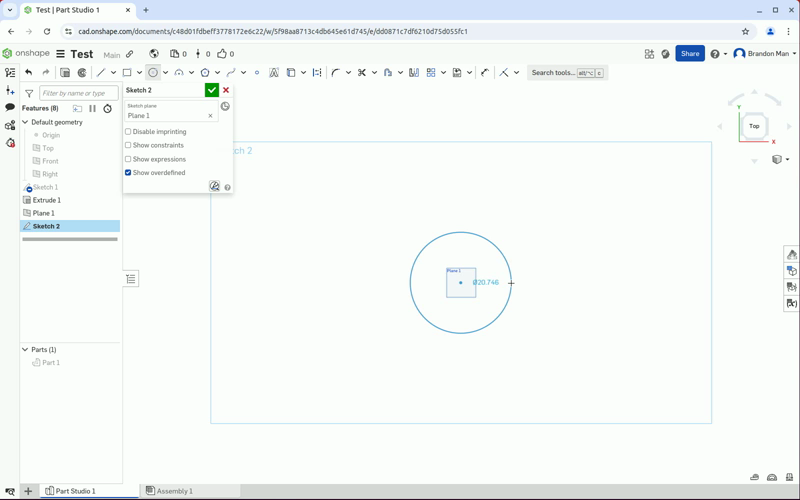
click(511, 282)
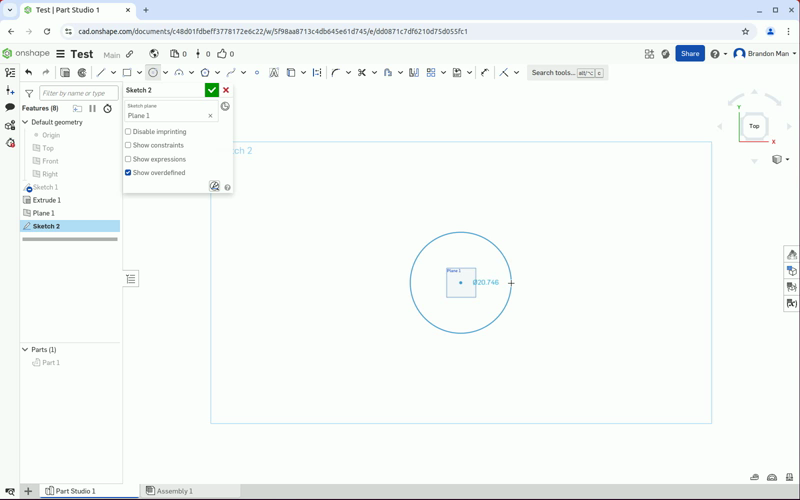
key(esc)
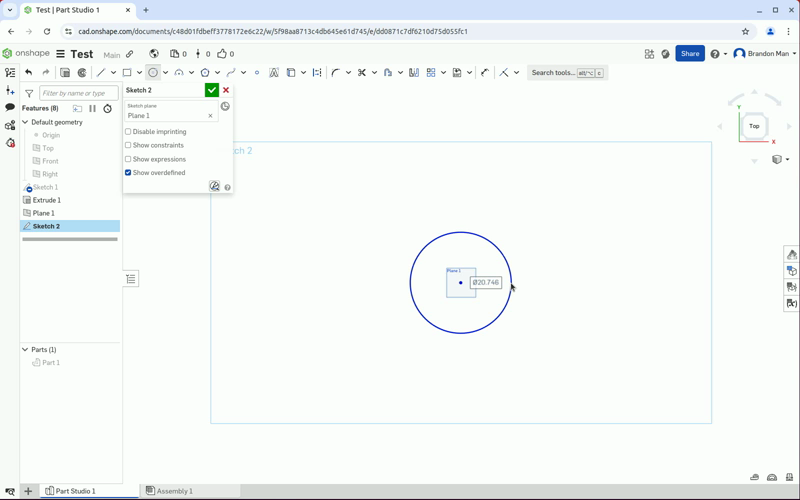
mouse_move(458, 250)
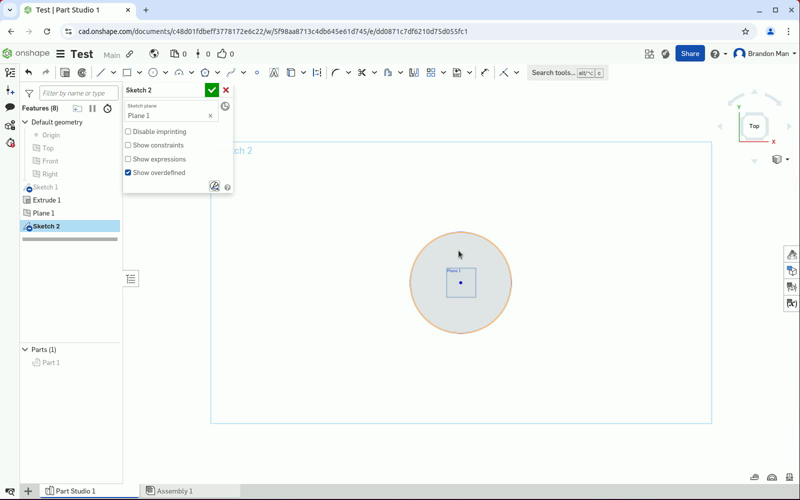
click(458, 250)
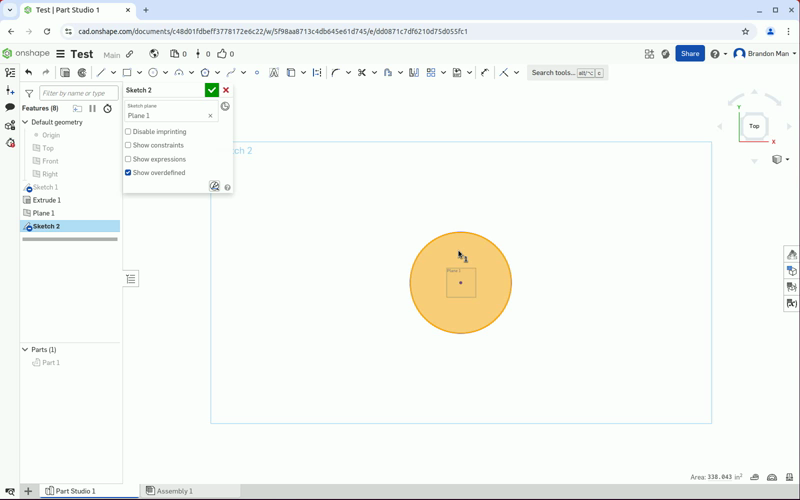
mouse_move(73, 352)
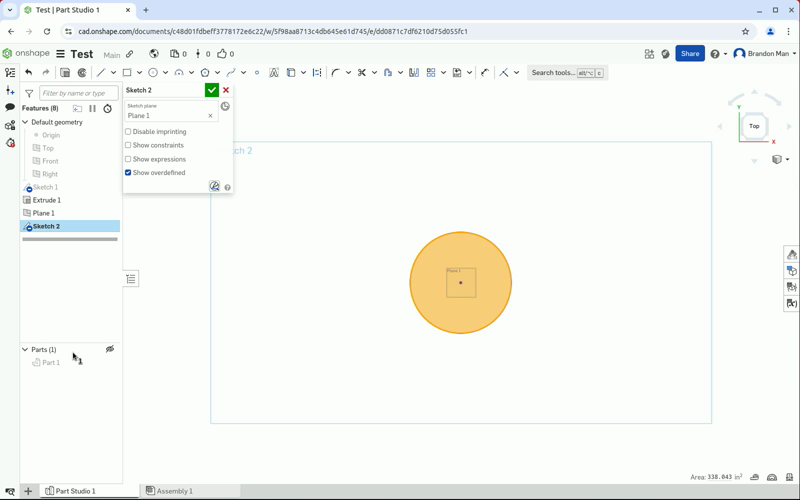
key(shift+y)
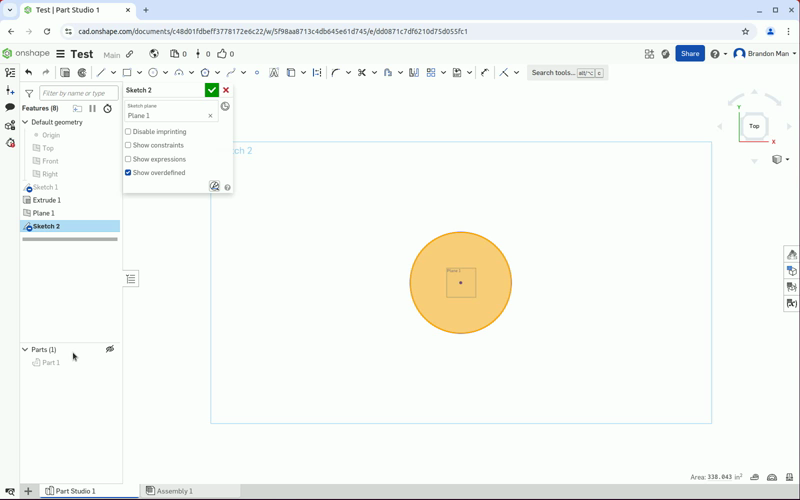
key(shift+e)
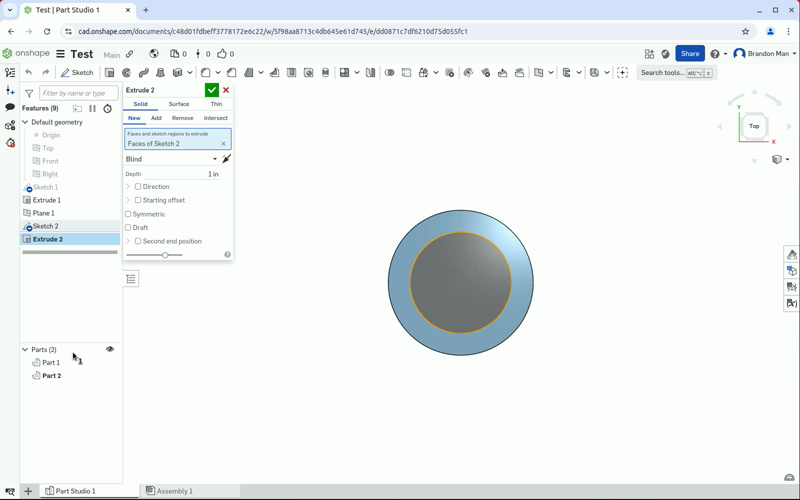
mouse_move(143, 106)
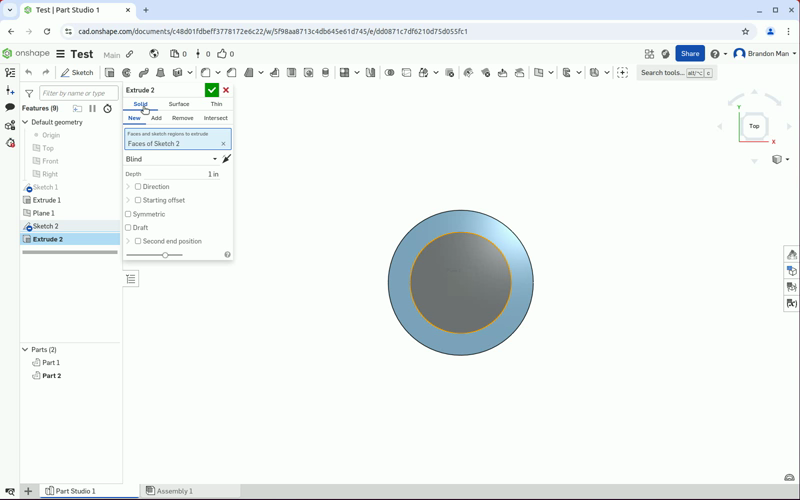
click(143, 106)
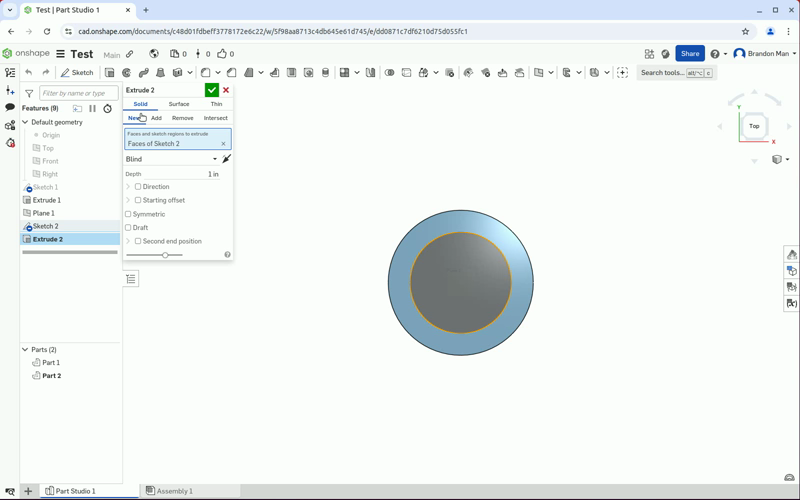
mouse_move(137, 120)
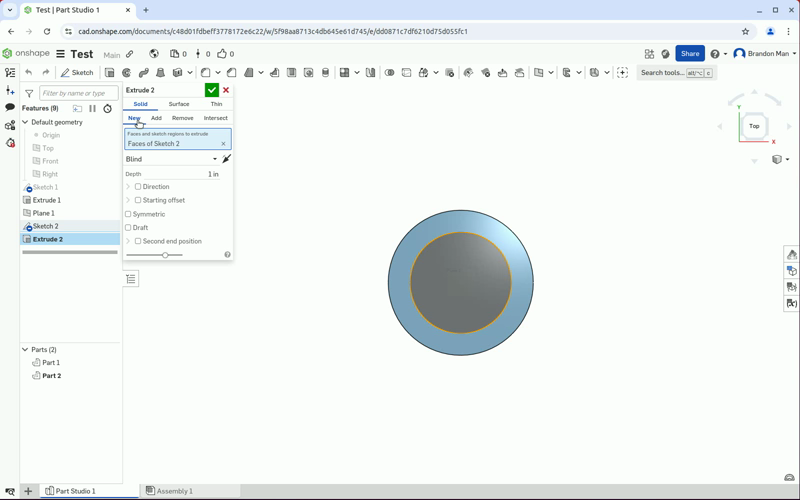
click(137, 120)
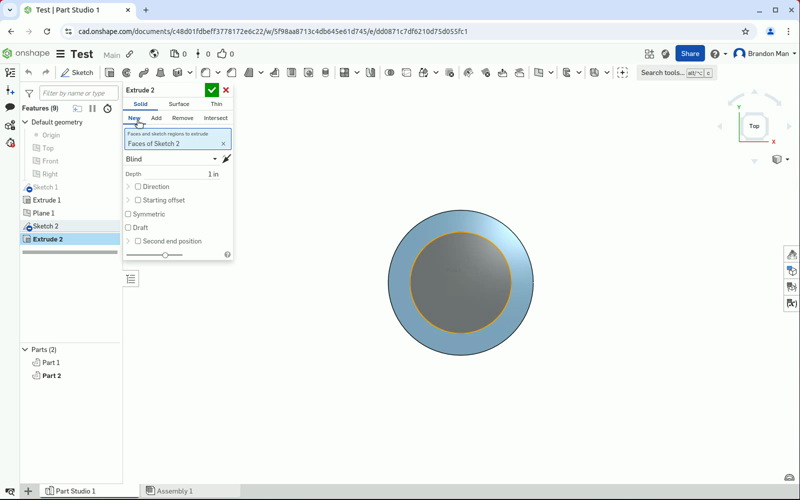
key(tab, 4)
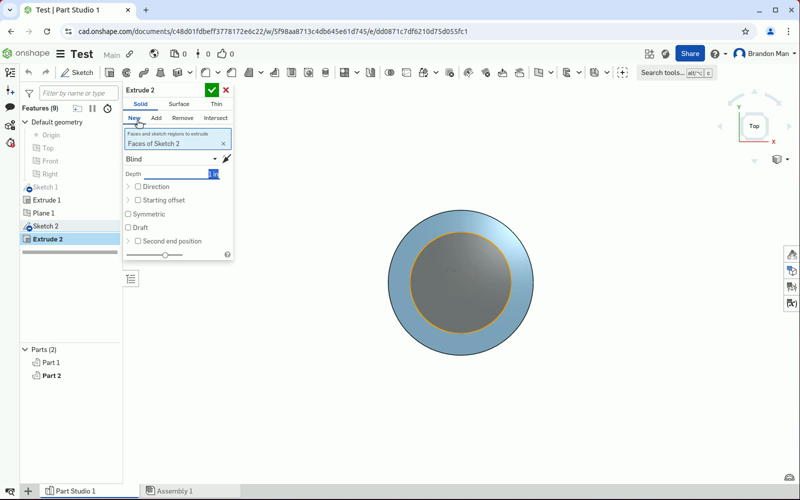
text(11.554)
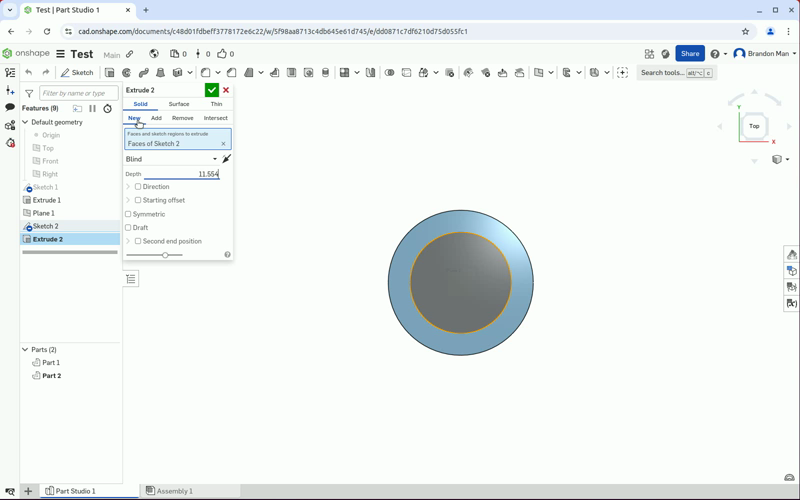
key(enter)
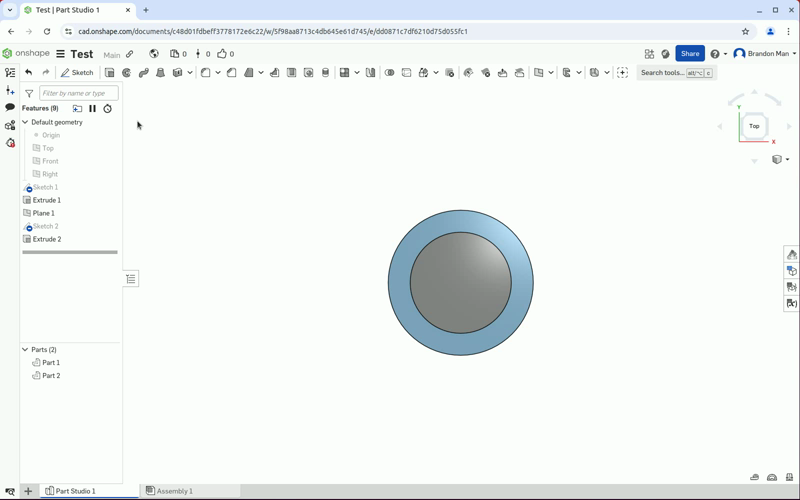
key(shift+h)
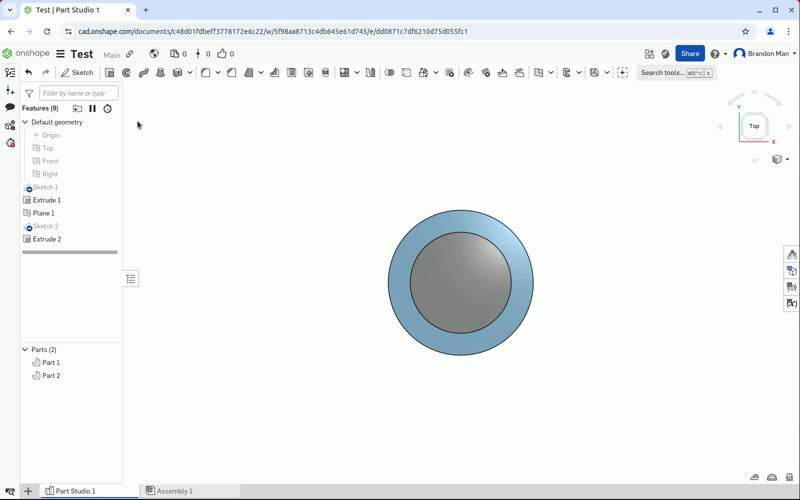
key(shift+h)
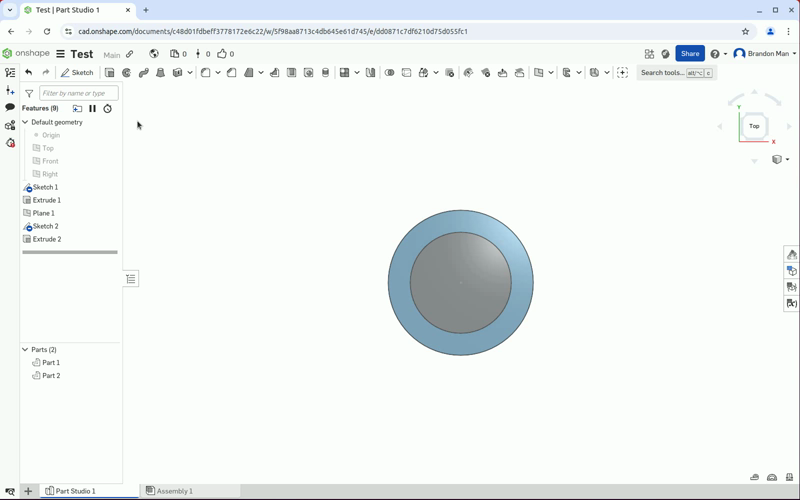
key(shift+7)
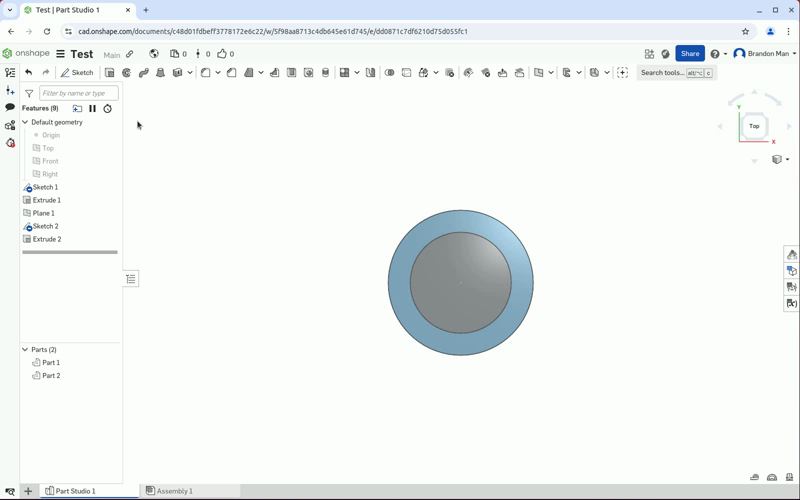
key(up, 3)
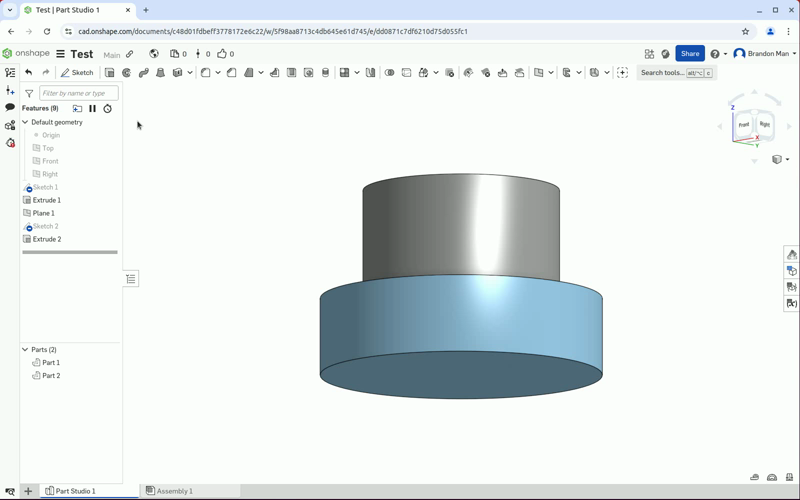
key(left, 3)
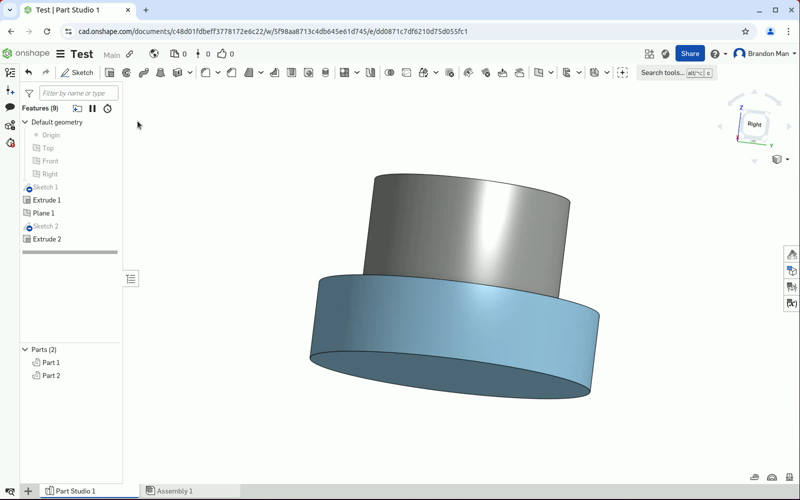
key(right, 3)
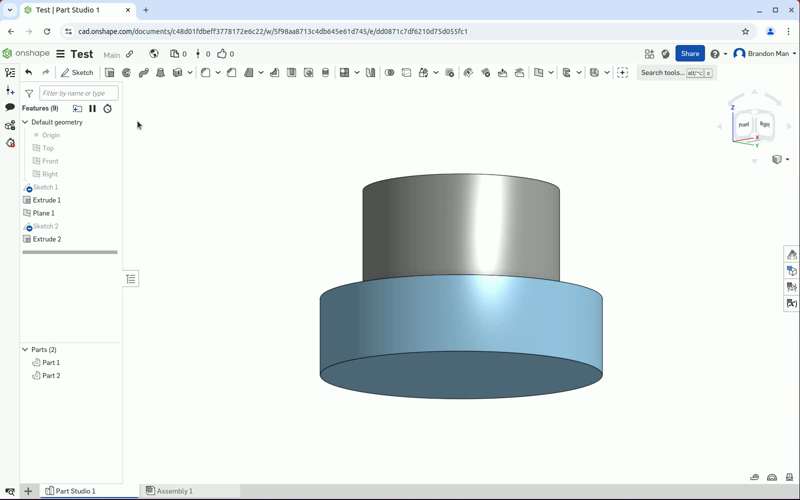
key(down, 3)
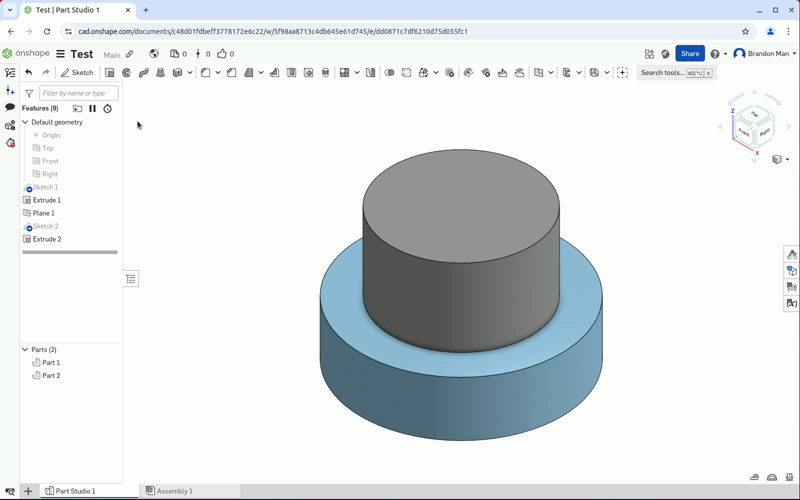
mouse_move(73, 189)
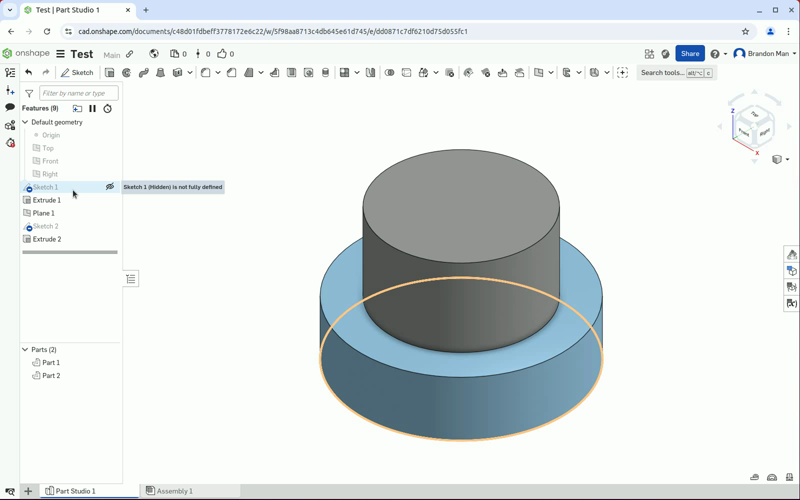
click(73, 189)